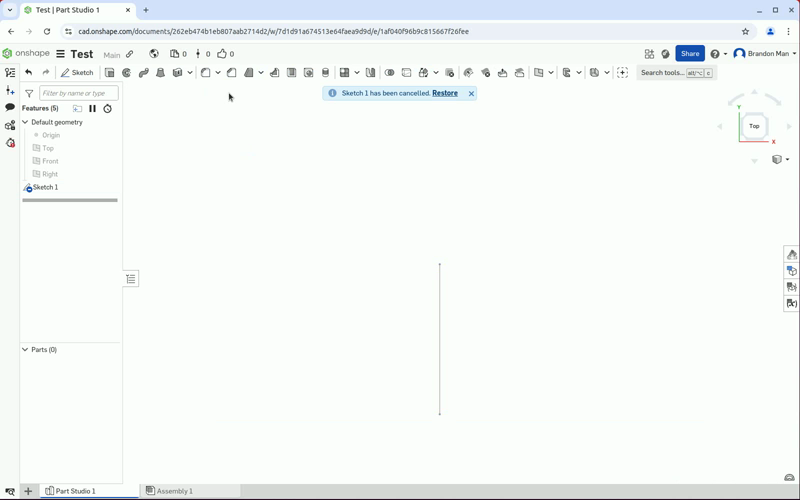
key(shift+h)
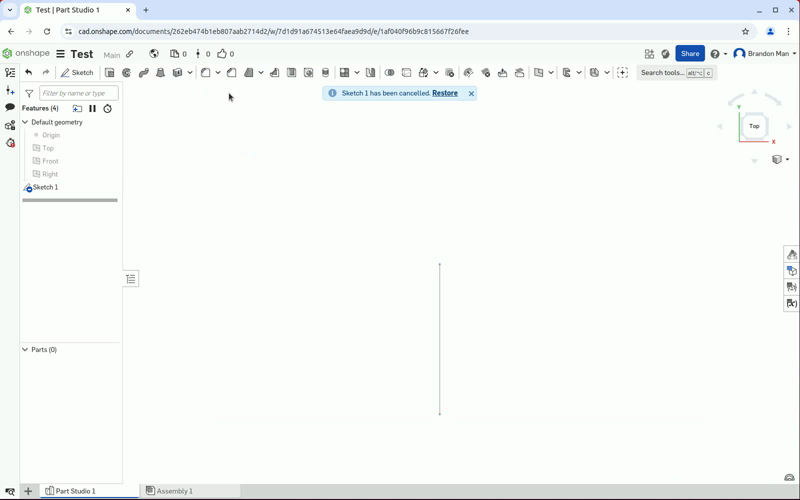
key(shift+s)
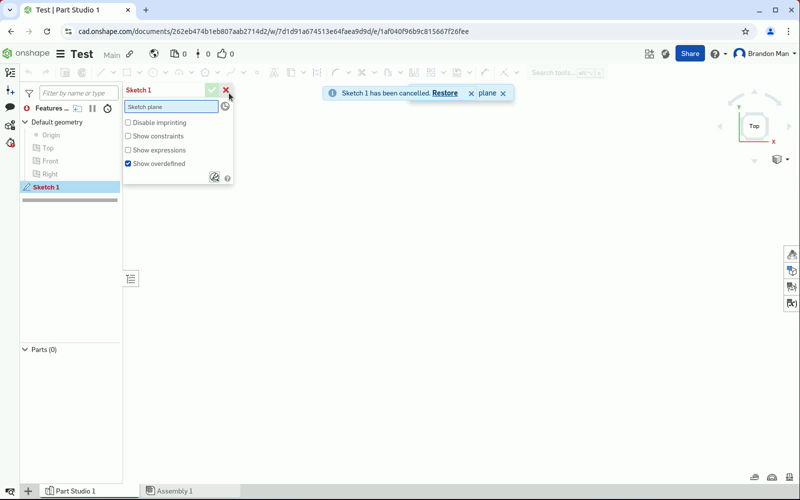
mouse_move(73, 150)
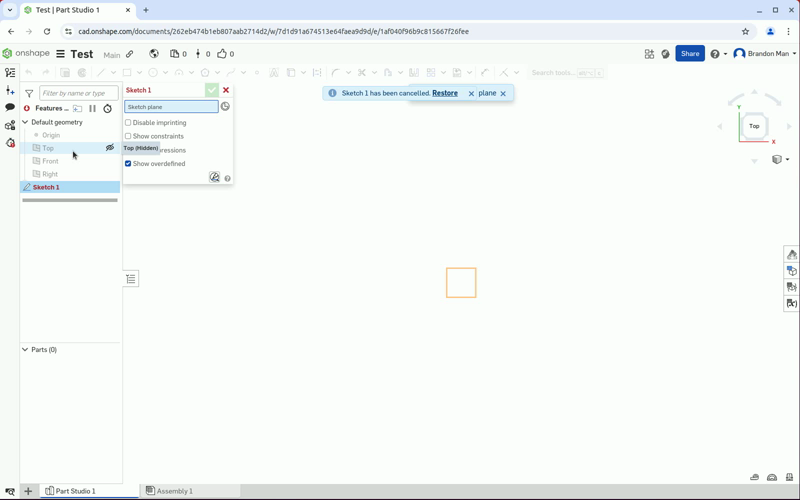
click(73, 150)
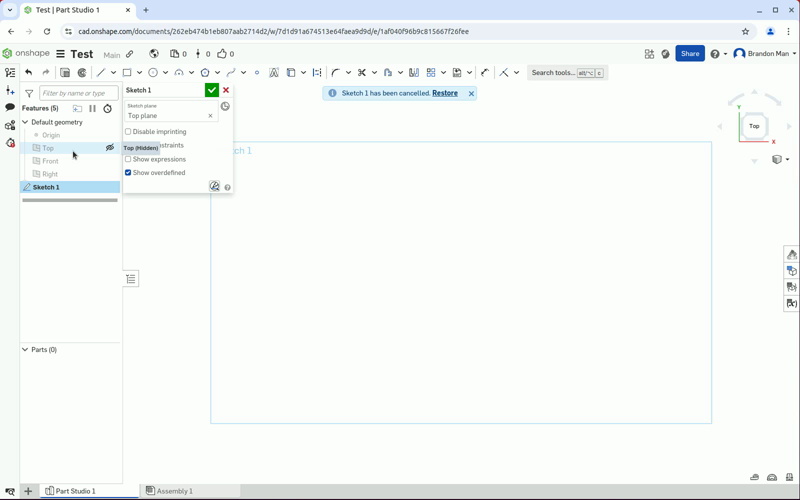
mouse_move(73, 352)
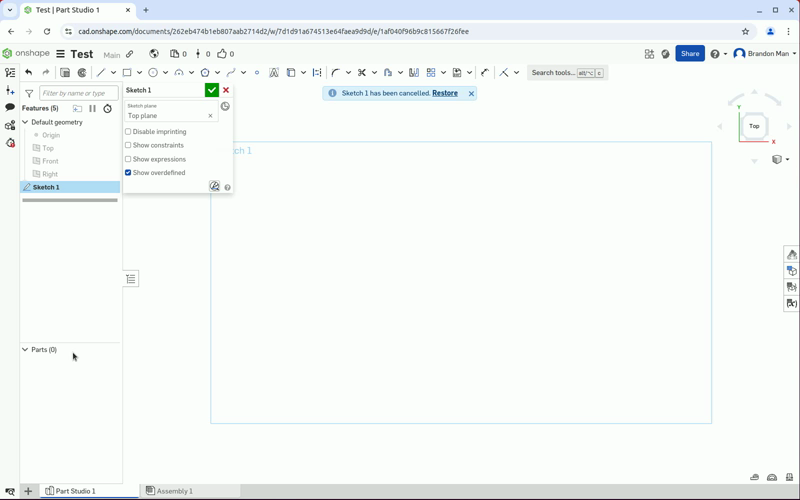
key(y)
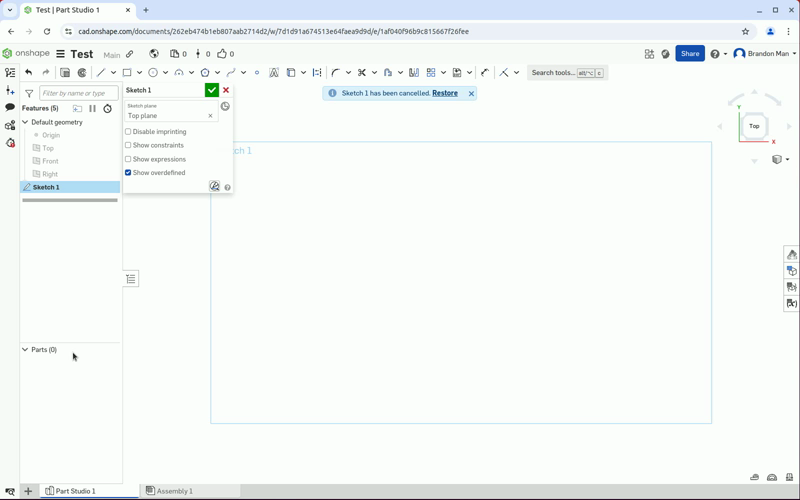
key(c)
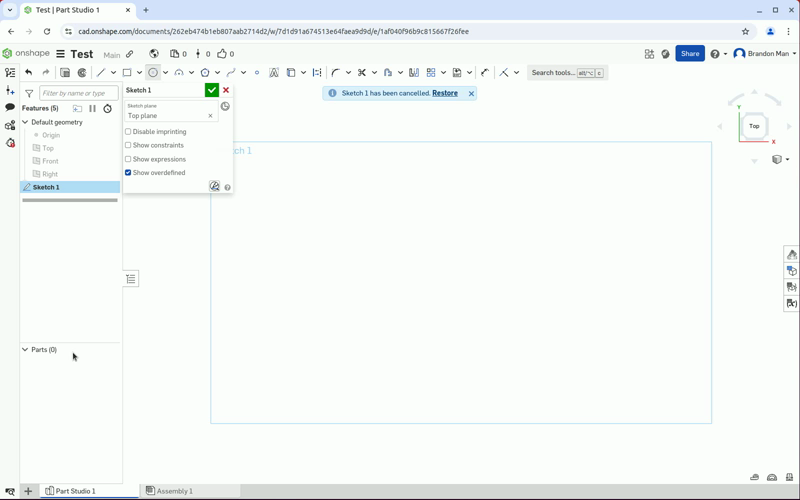
key_down(shift)
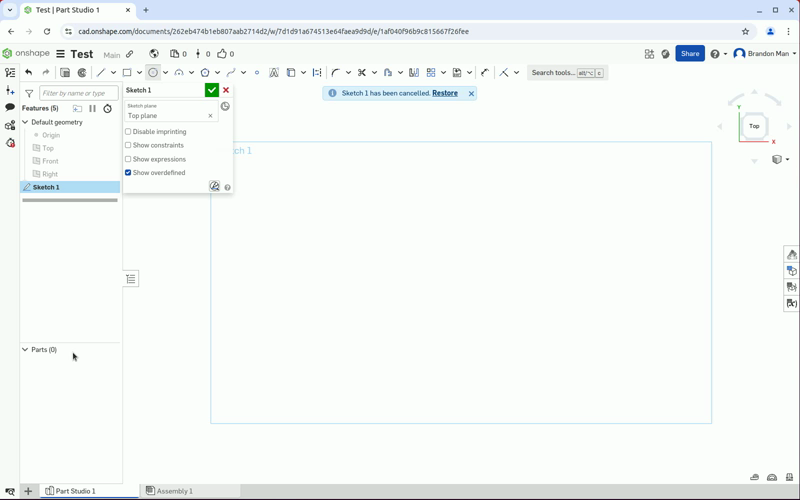
mouse_move(461, 282)
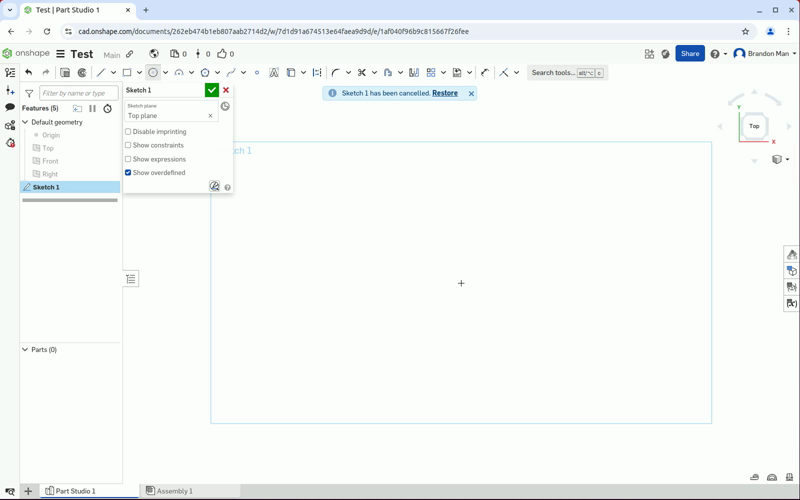
click(461, 282)
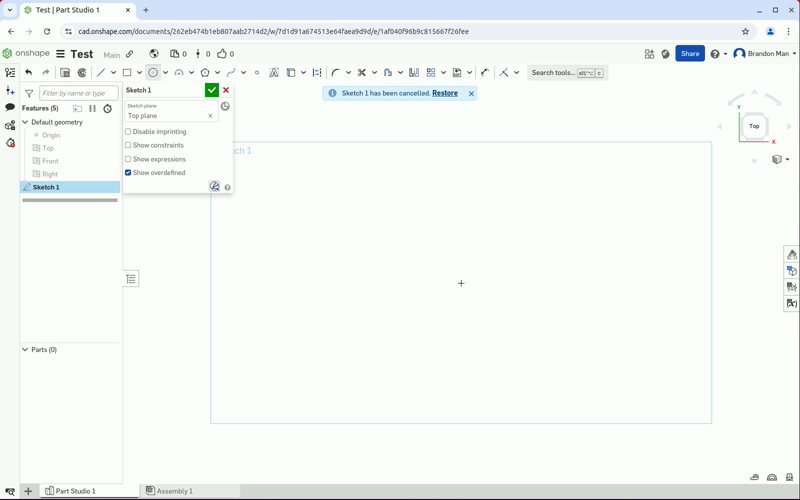
key_up(shift)
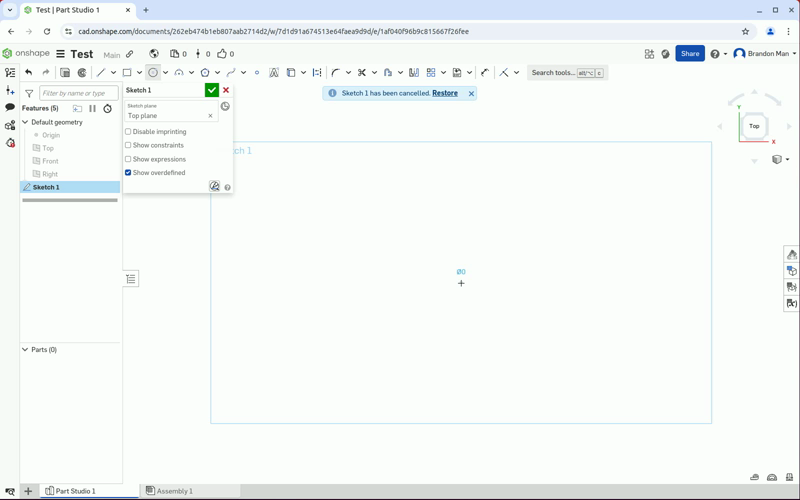
mouse_move(526, 282)
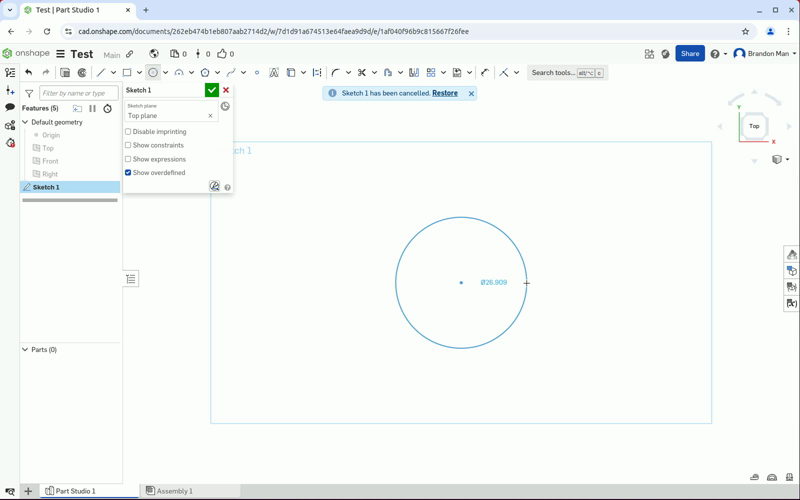
click(526, 282)
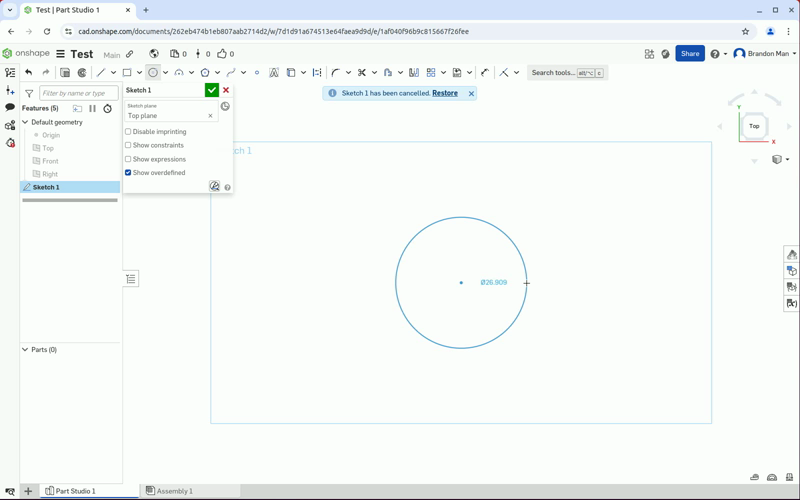
key(esc)
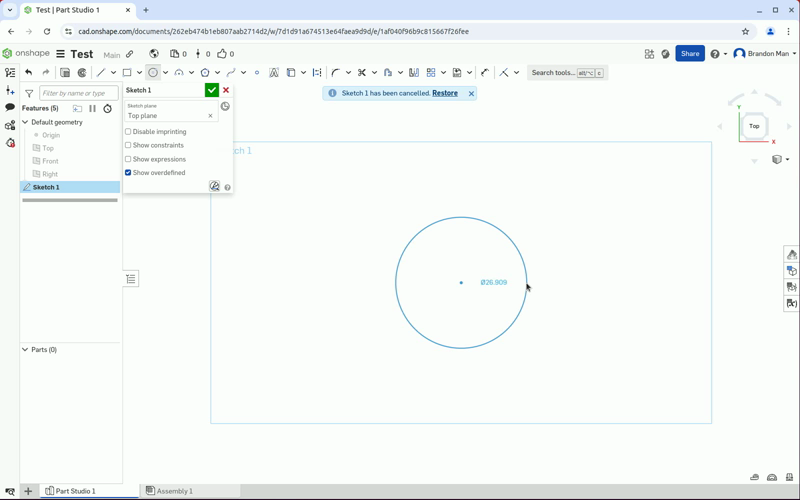
key(c)
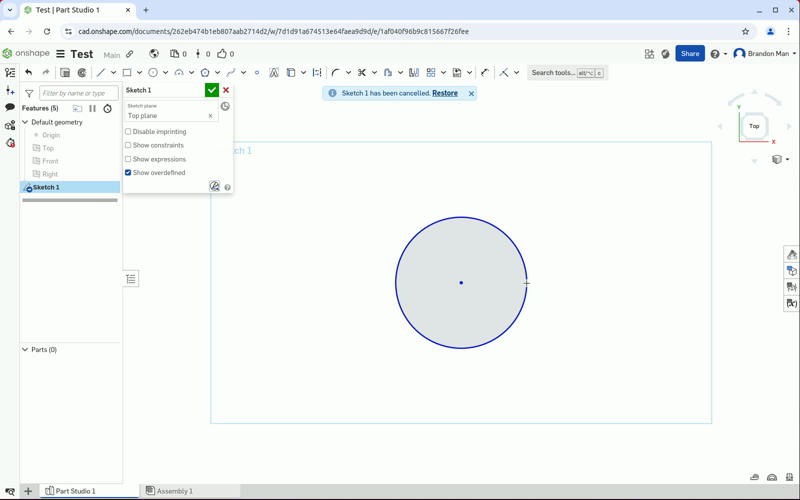
key_down(shift)
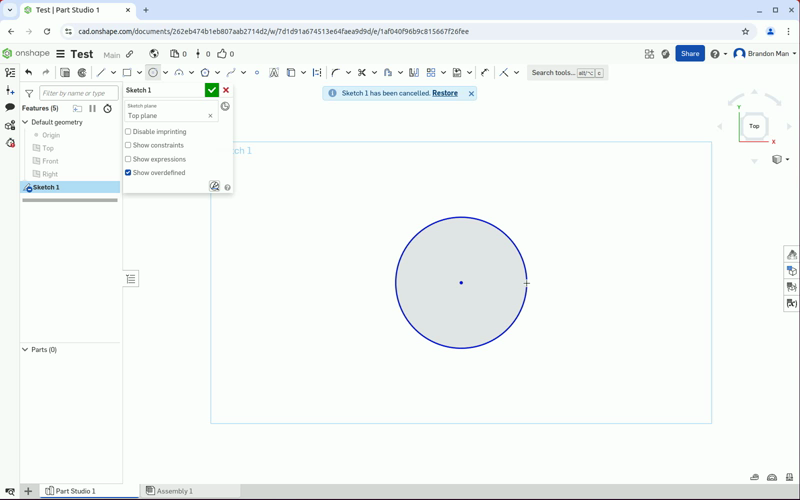
mouse_move(461, 282)
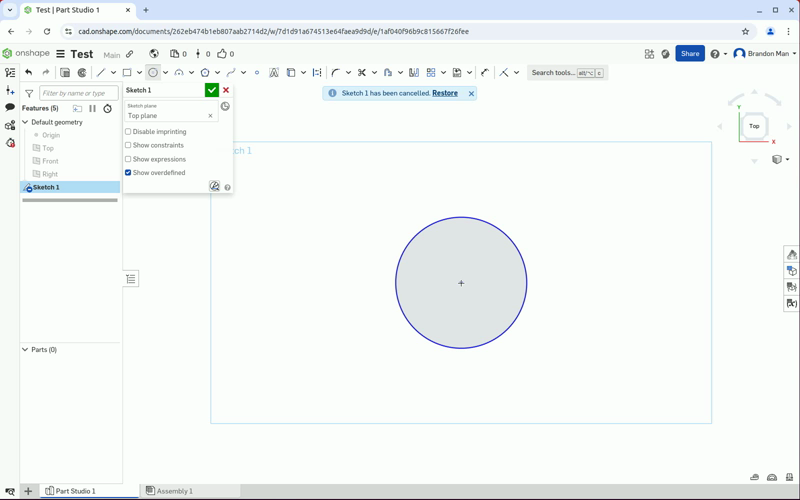
click(461, 282)
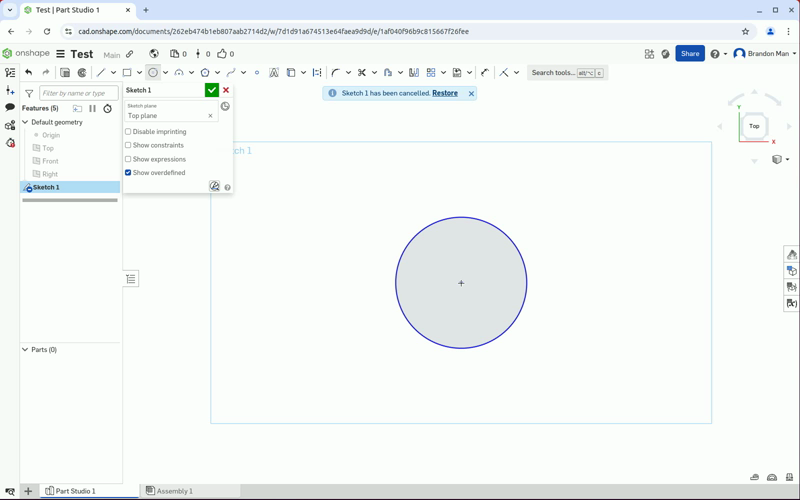
key_up(shift)
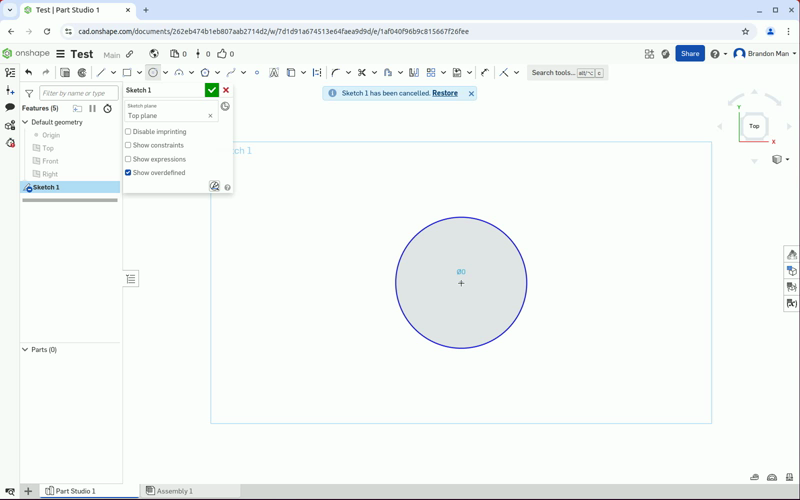
mouse_move(510, 282)
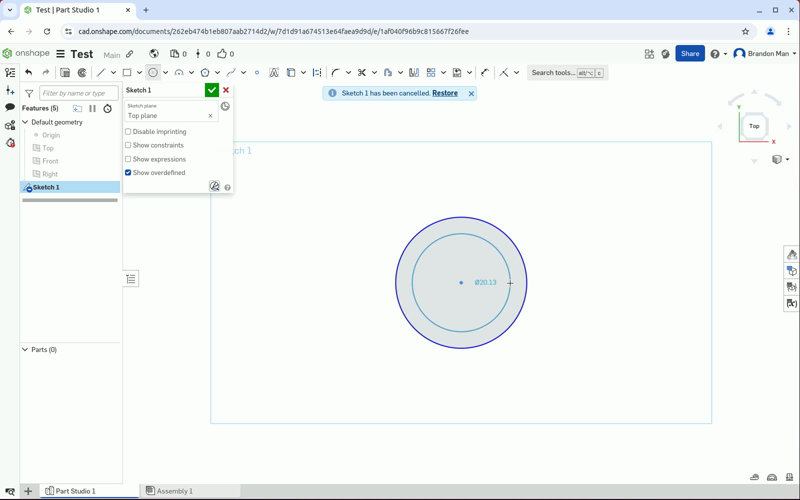
click(510, 282)
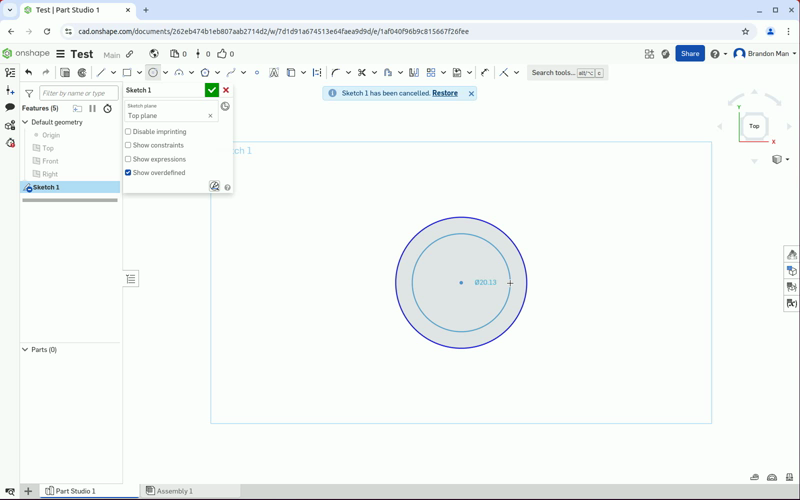
key(esc)
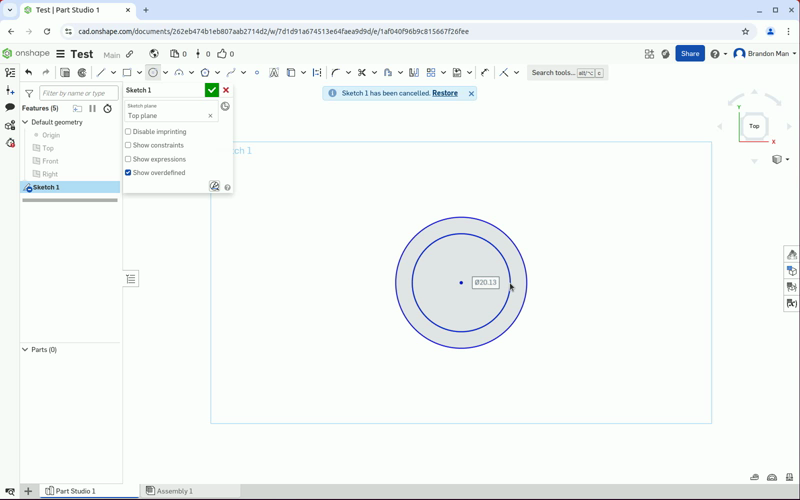
mouse_move(426, 242)
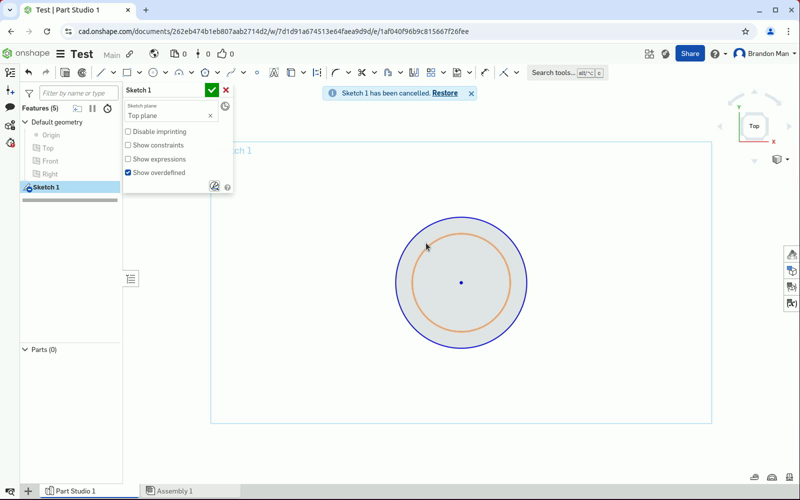
click(426, 242)
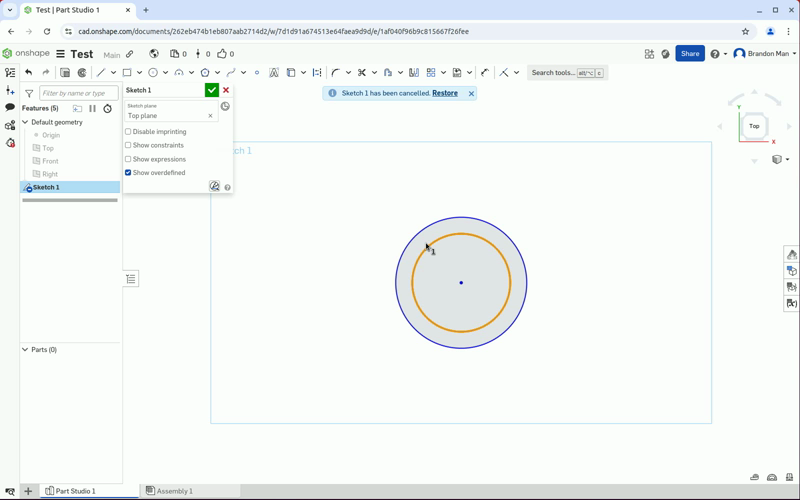
mouse_move(73, 352)
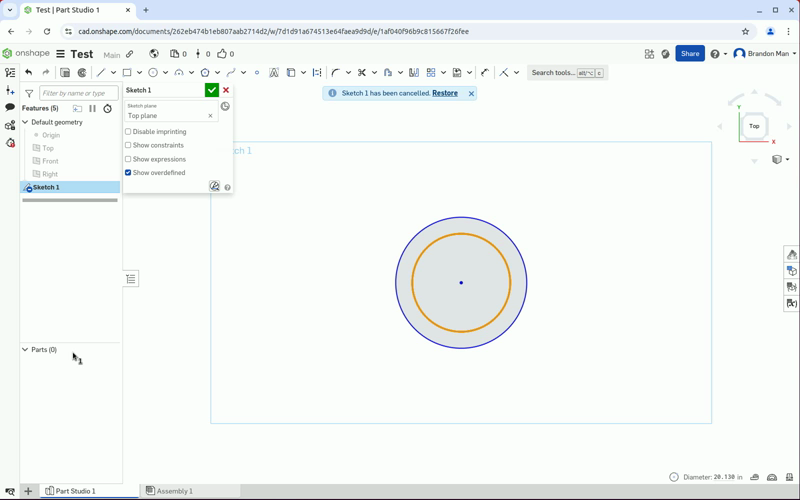
key(shift+y)
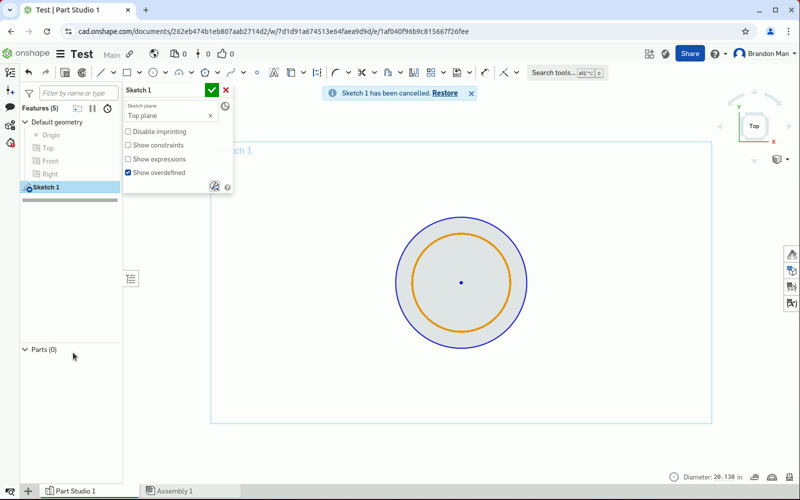
key(shift+e)
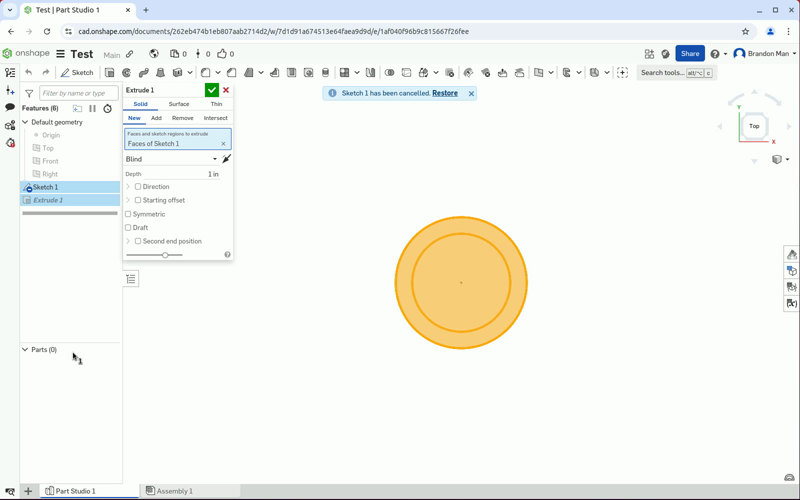
mouse_move(143, 106)
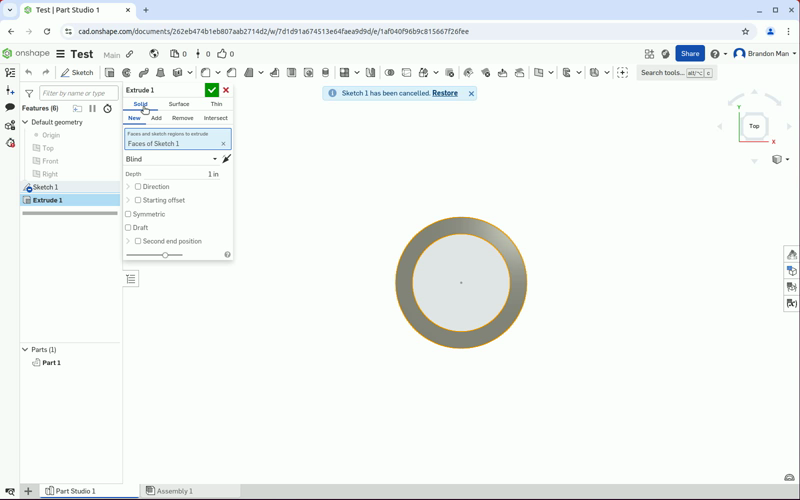
click(143, 106)
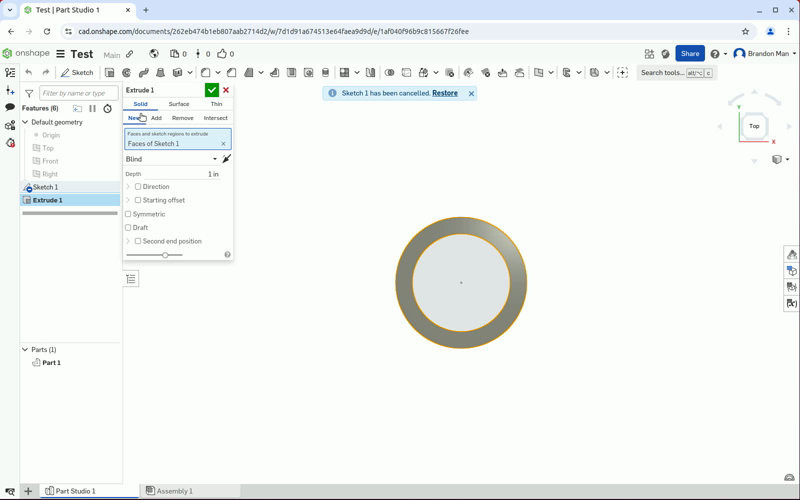
mouse_move(137, 120)
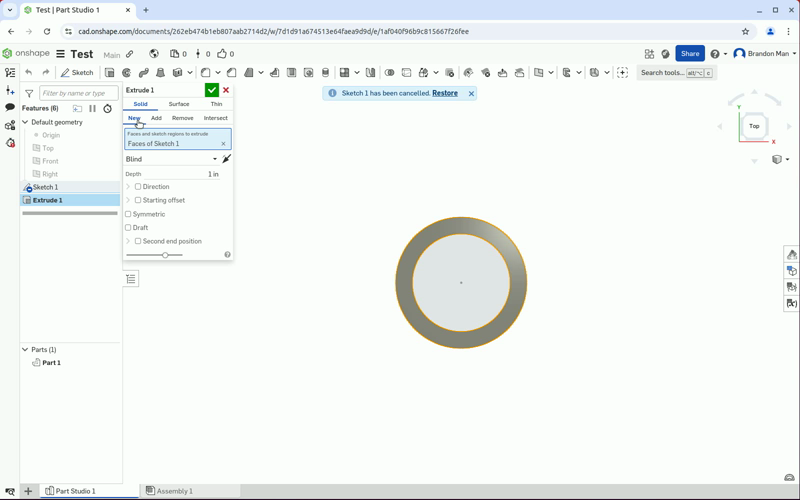
click(137, 120)
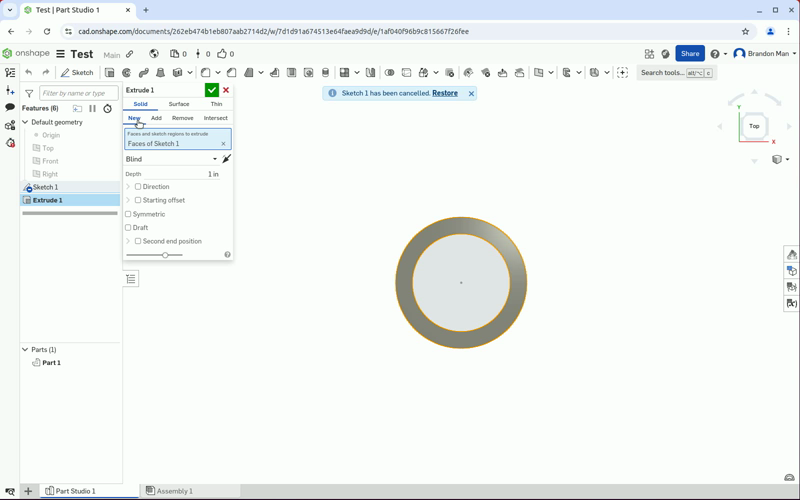
key(tab, 4)
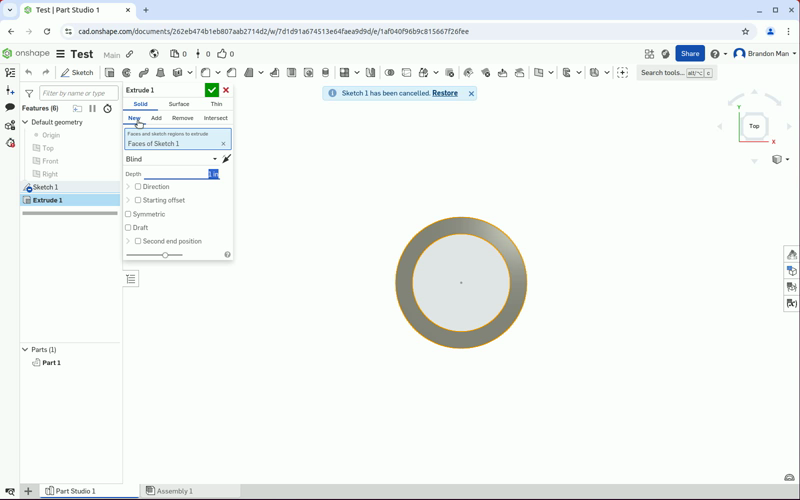
text(3.129)
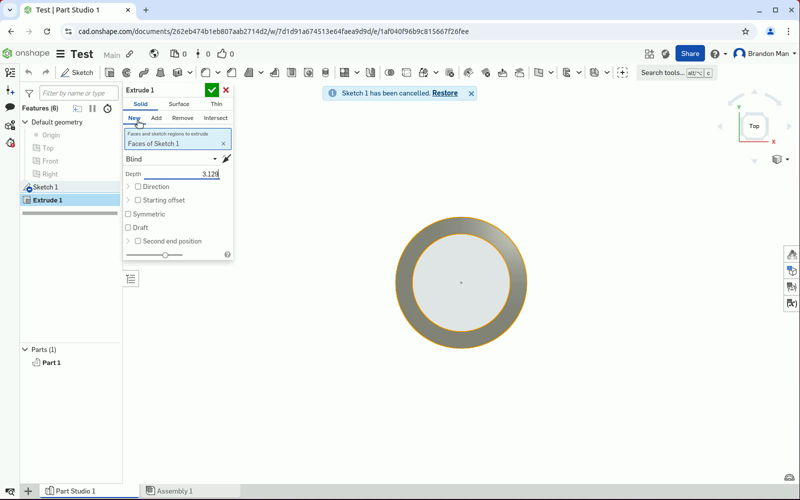
key(enter)
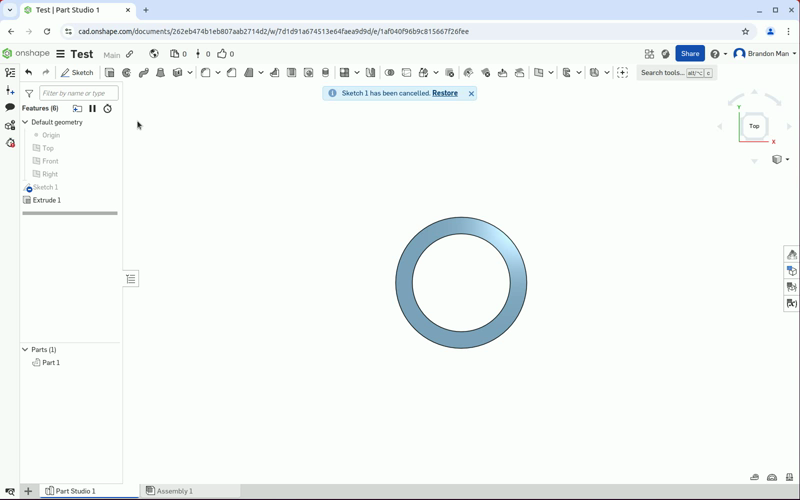
key(shift+h)
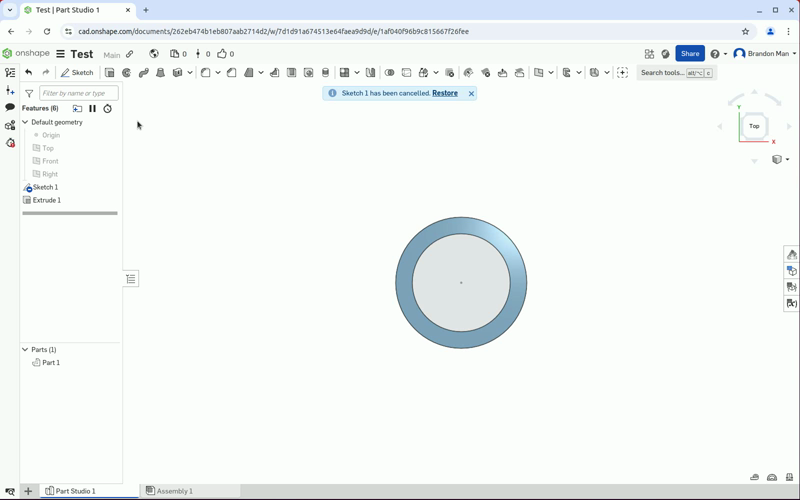
key(shift+h)
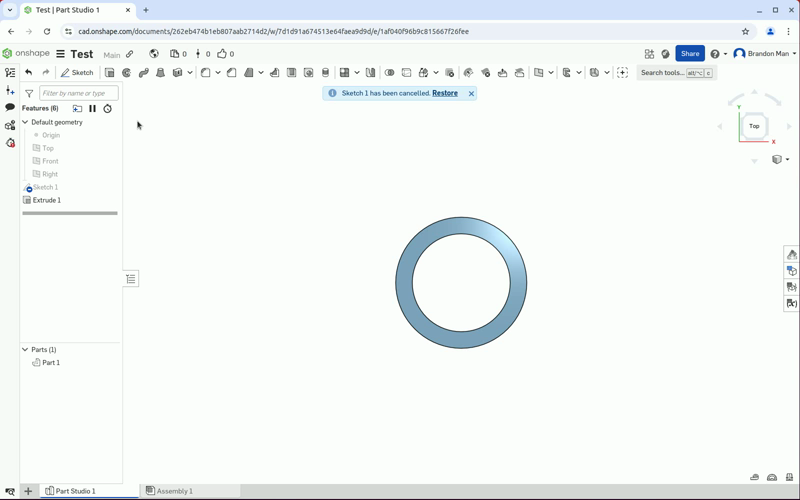
mouse_move(73, 189)
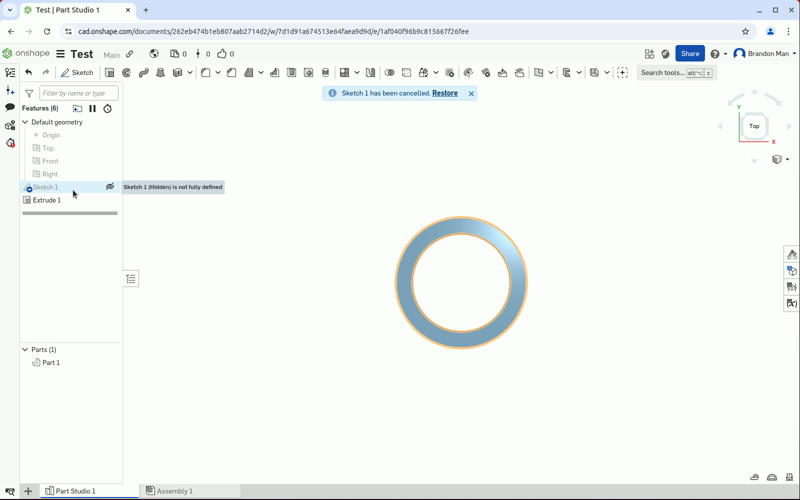
click(73, 189)
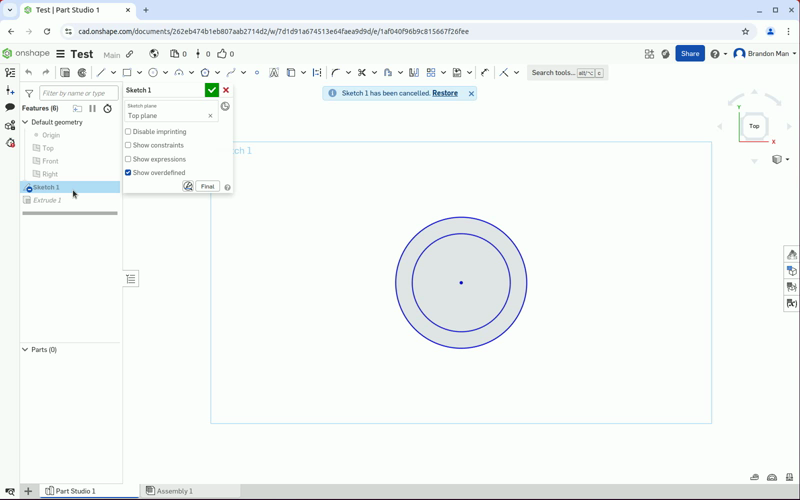
mouse_move(229, 92)
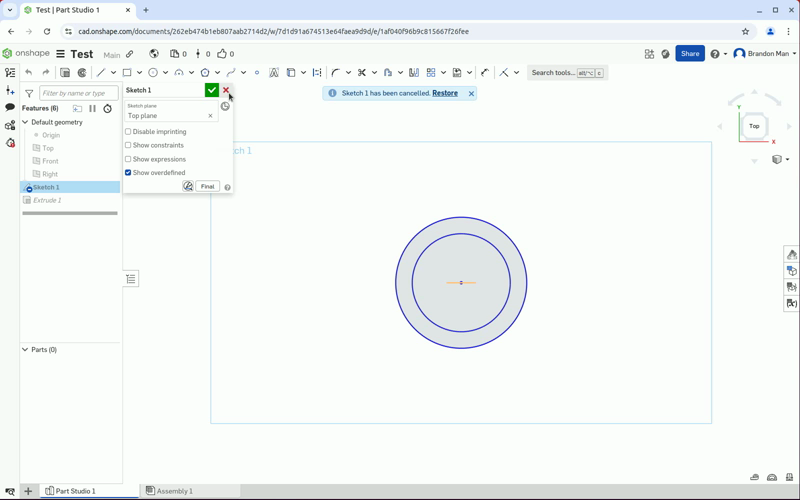
click(229, 92)
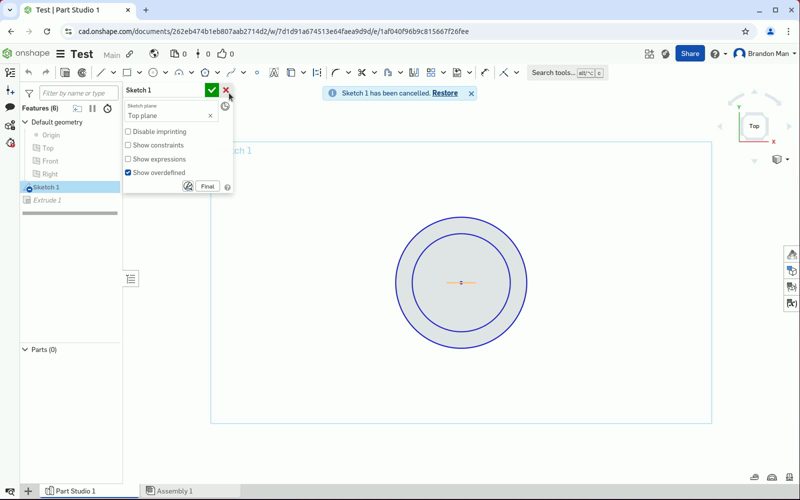
key(shift+s)
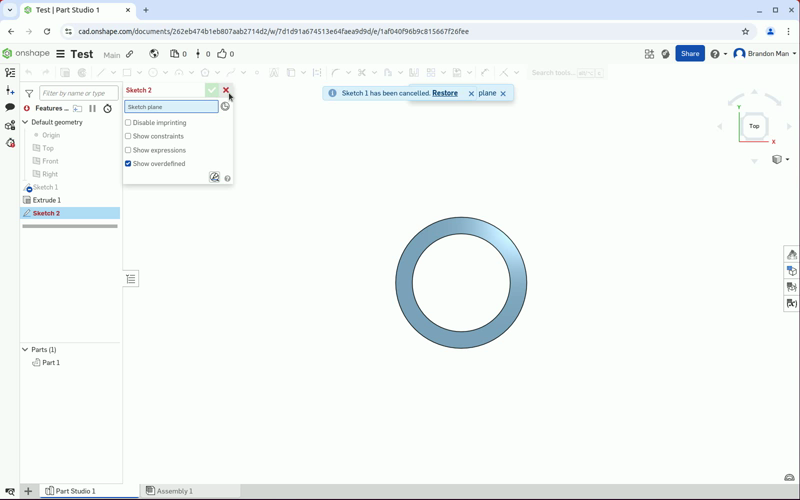
mouse_move(73, 150)
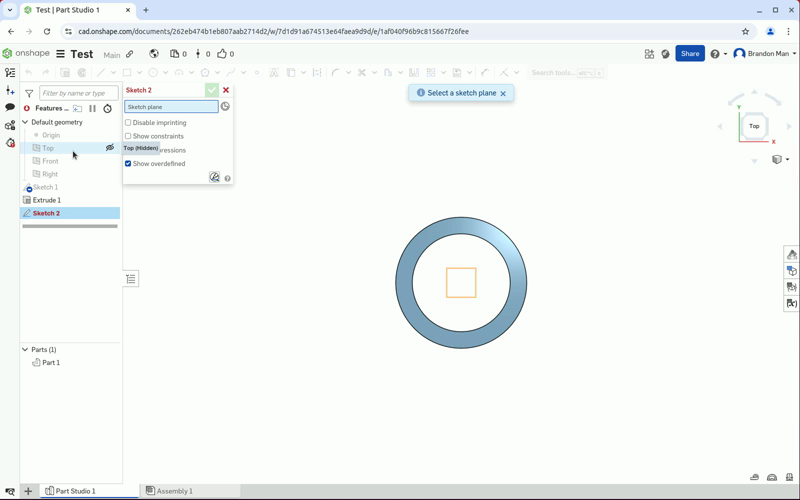
click(73, 150)
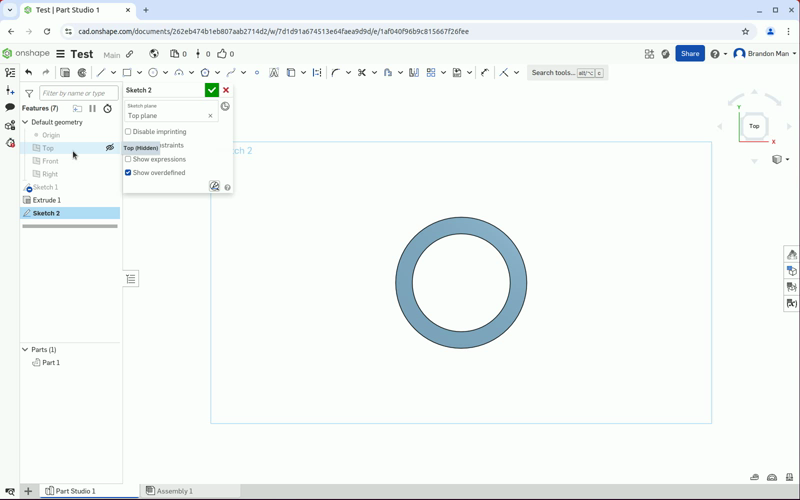
mouse_move(73, 352)
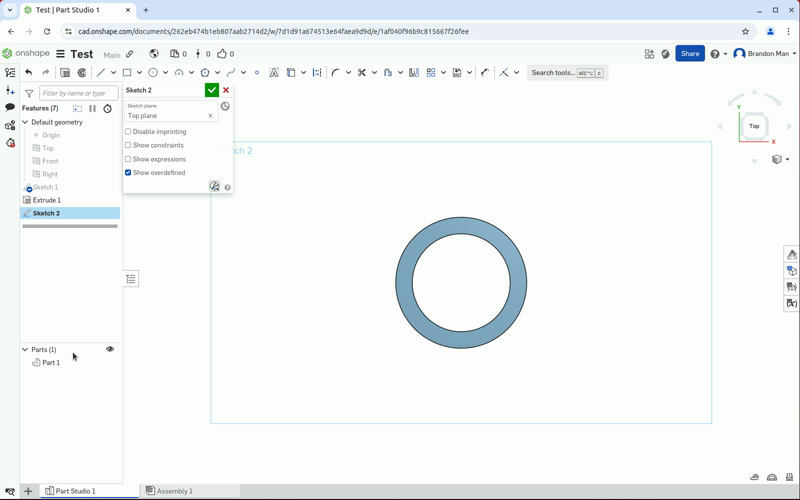
key(y)
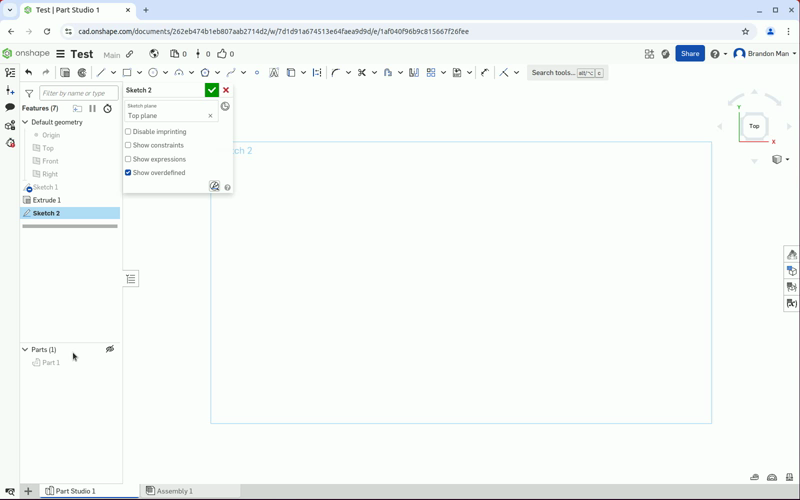
key(c)
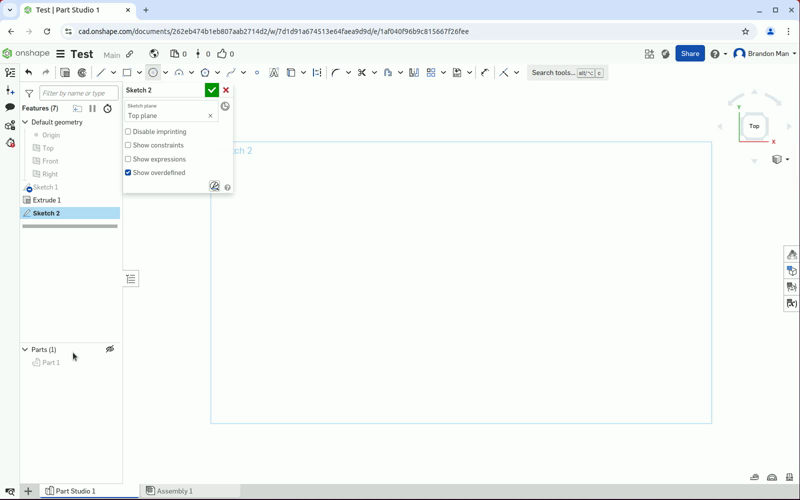
key_down(shift)
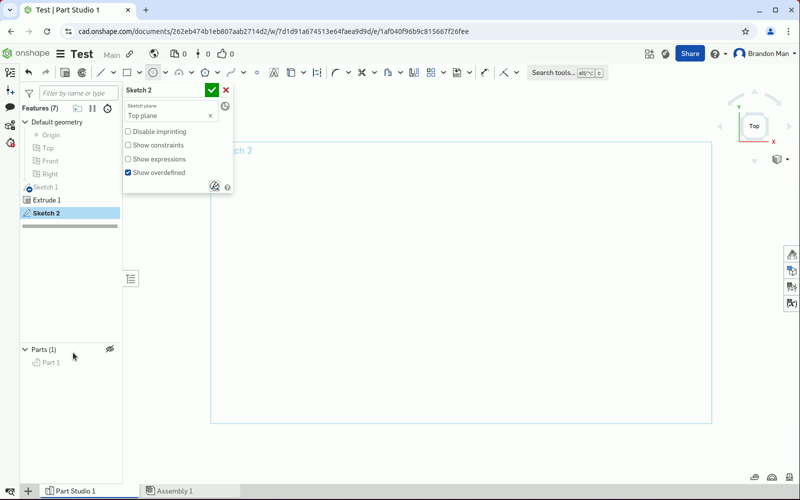
mouse_move(460, 282)
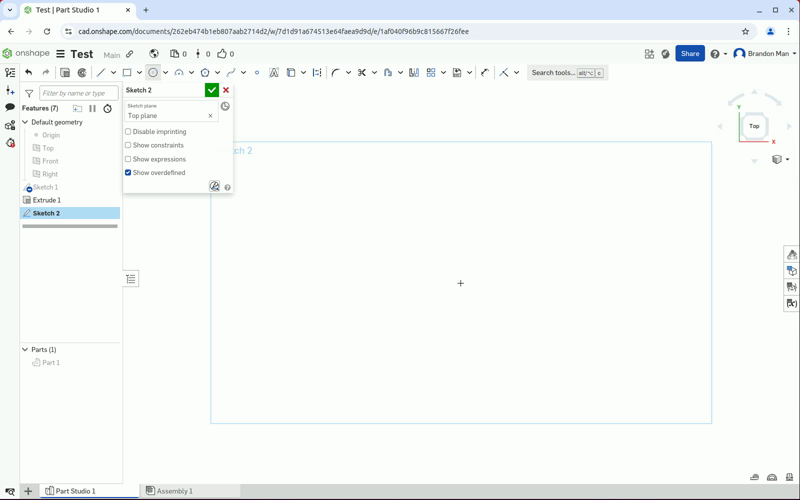
click(460, 282)
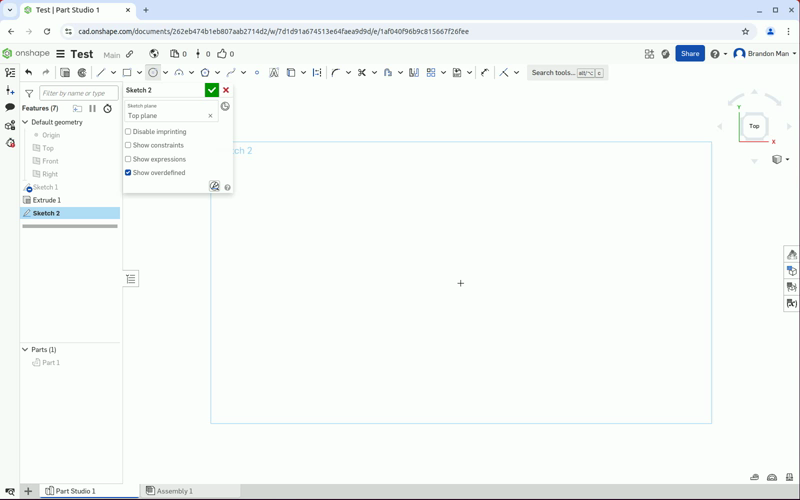
key_up(shift)
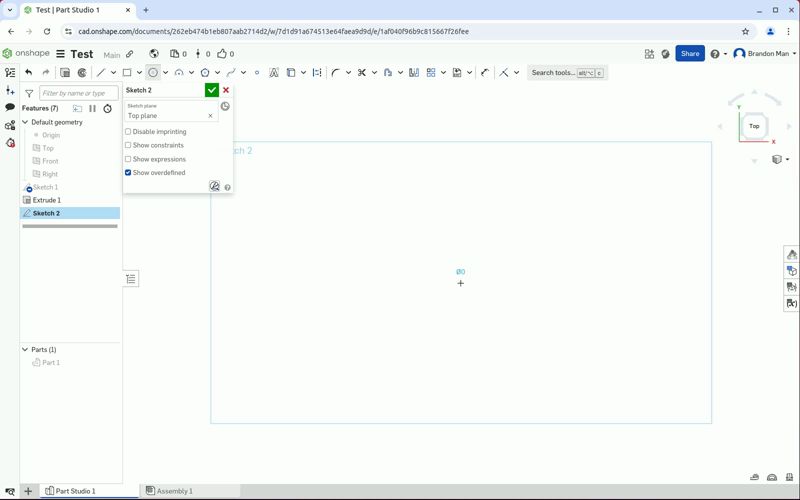
mouse_move(510, 282)
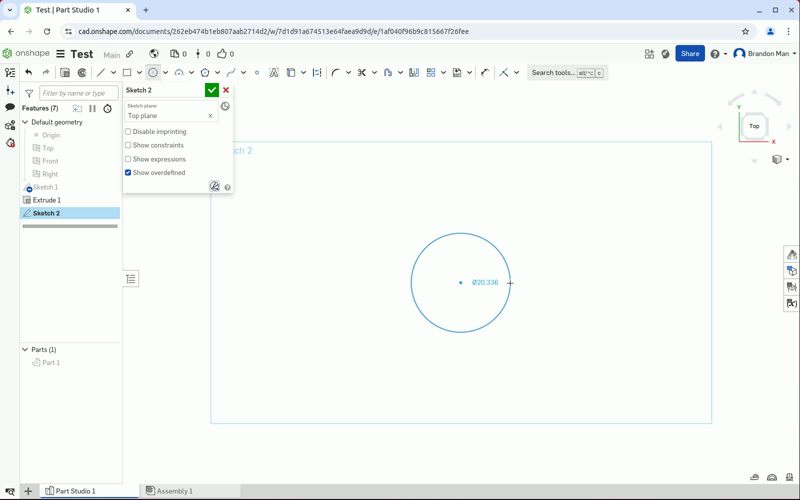
click(510, 282)
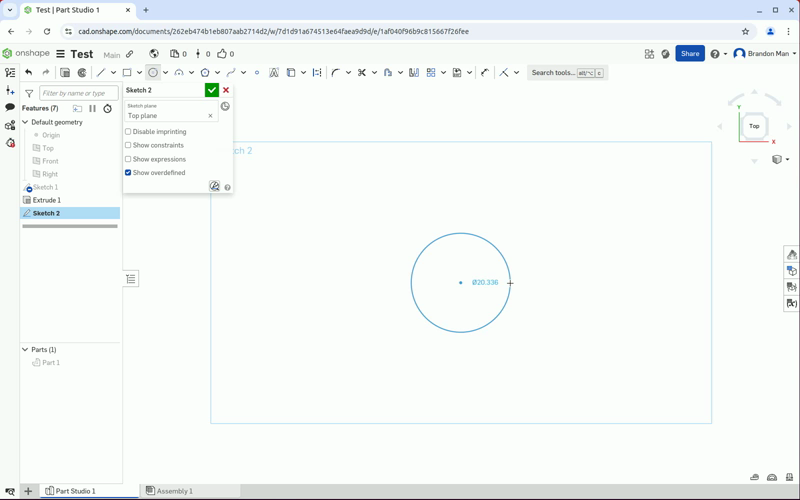
key(esc)
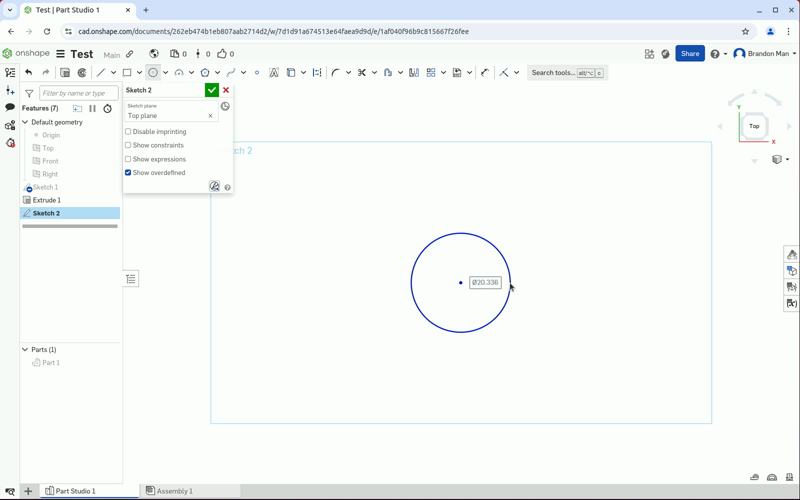
key(c)
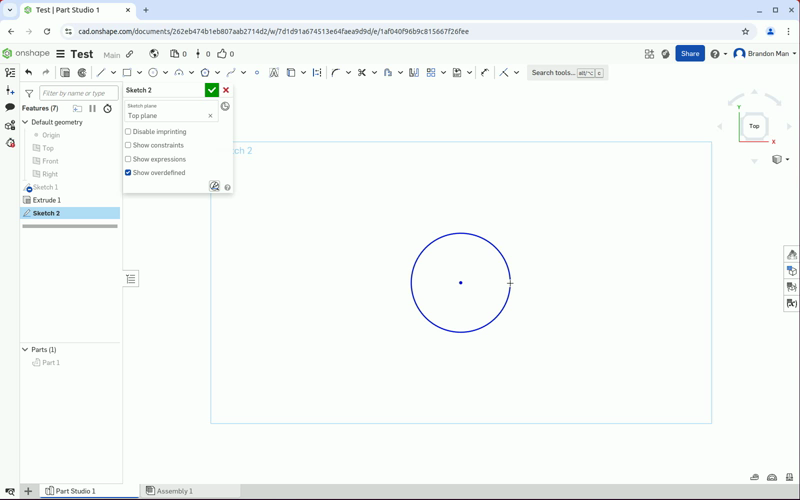
key_down(shift)
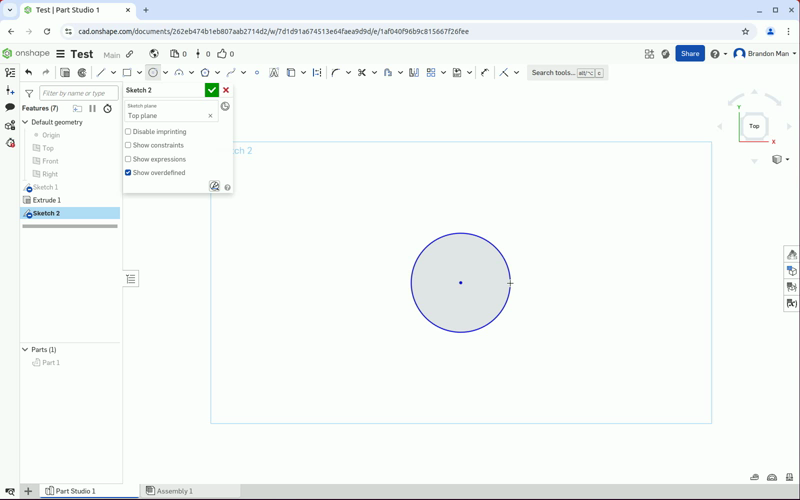
mouse_move(460, 282)
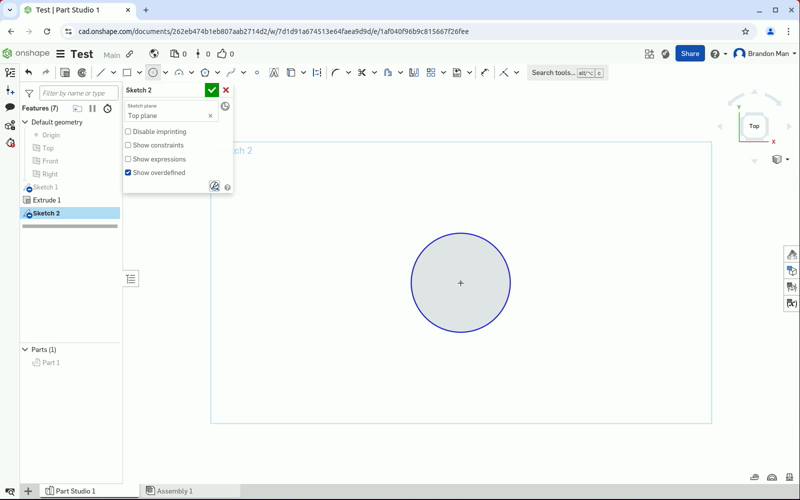
click(460, 282)
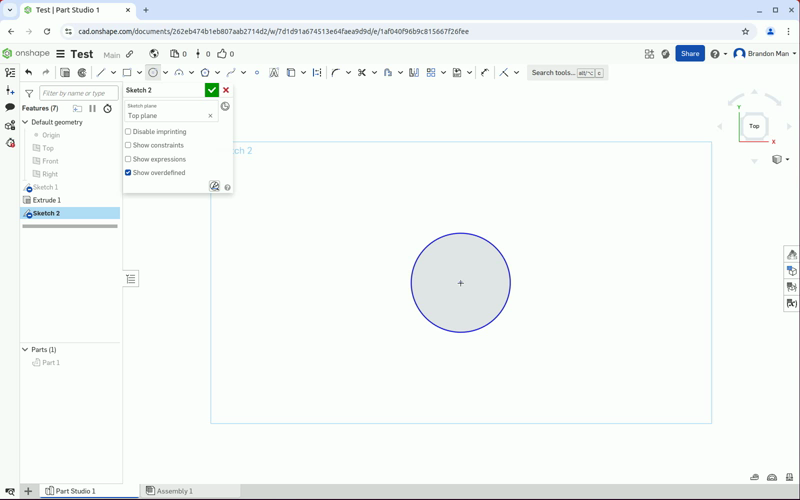
key_up(shift)
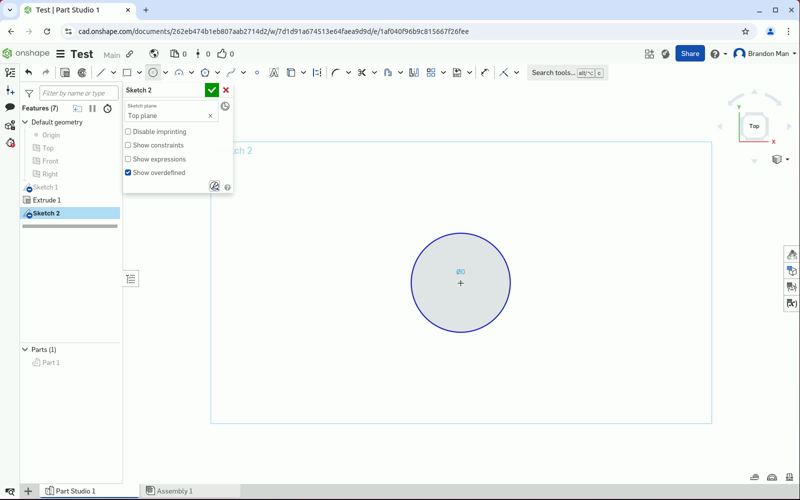
mouse_move(501, 282)
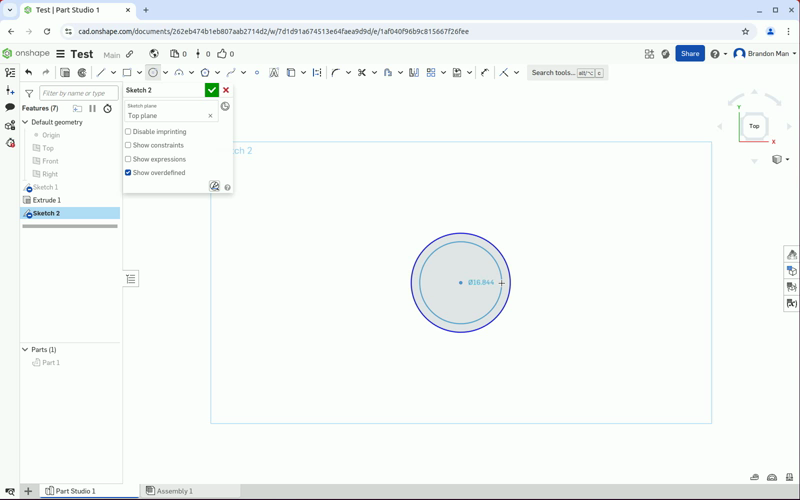
click(501, 282)
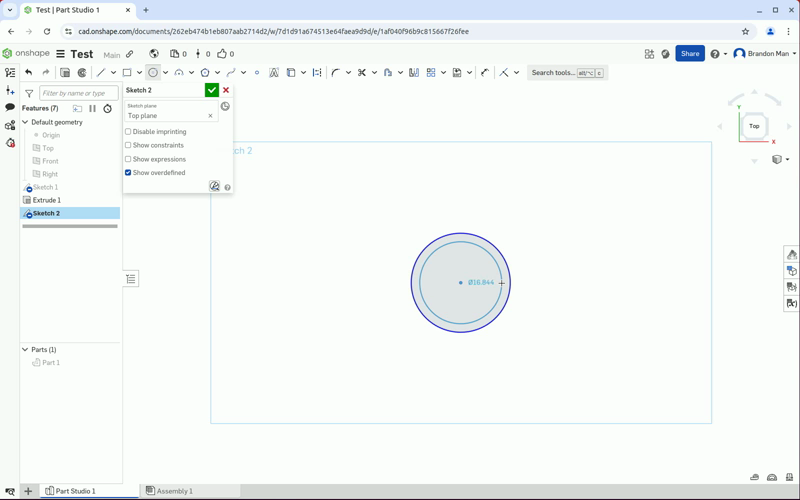
key(esc)
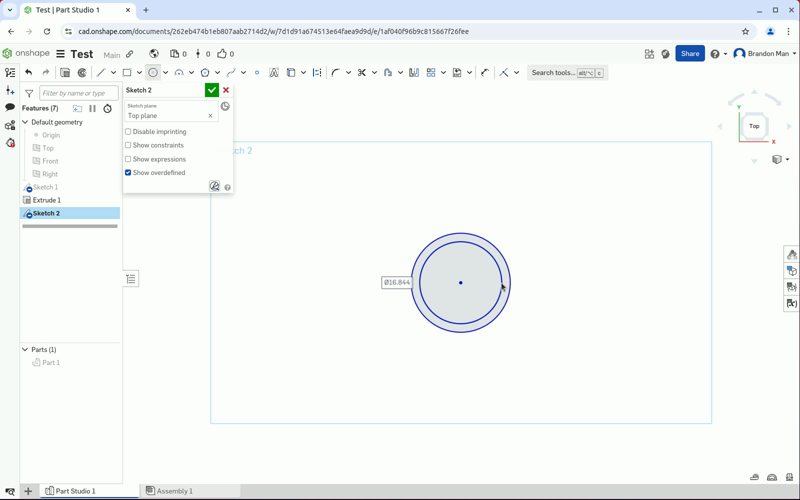
mouse_move(423, 256)
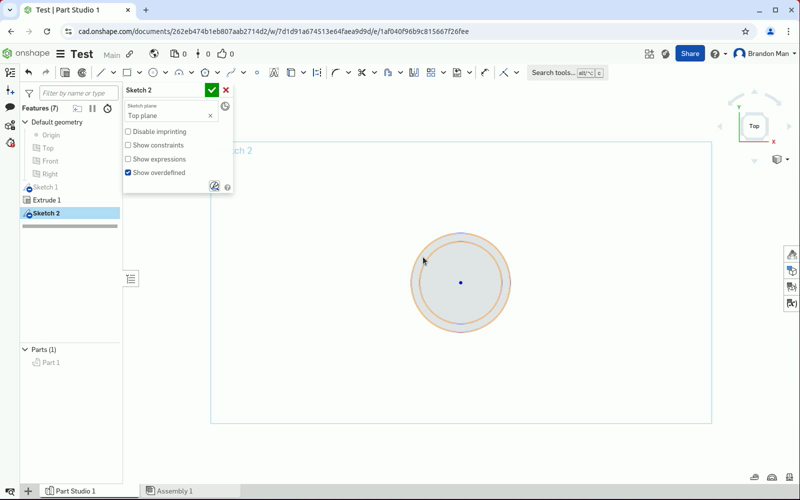
click(423, 256)
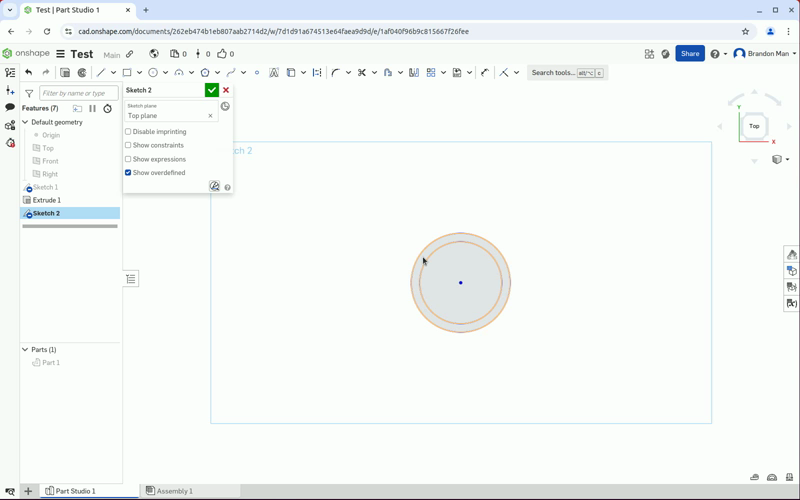
mouse_move(73, 352)
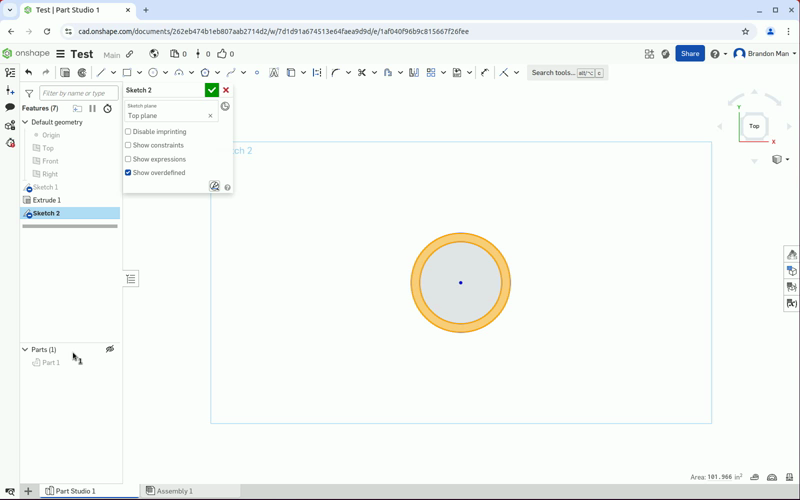
key(shift+y)
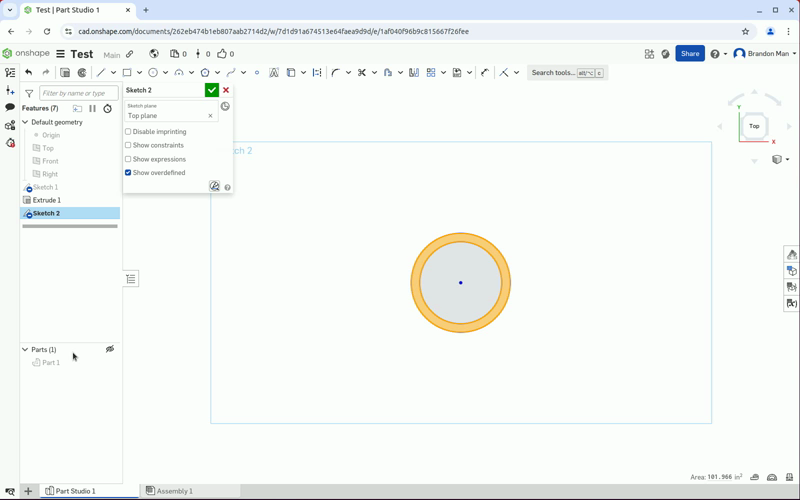
key(shift+e)
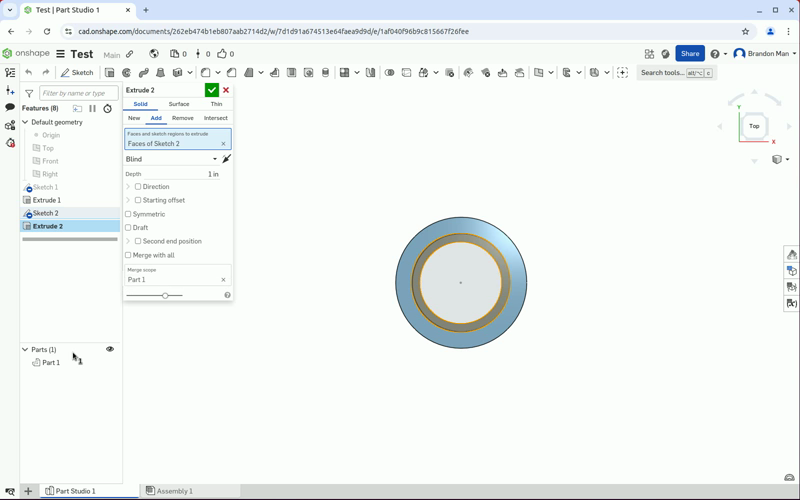
mouse_move(143, 106)
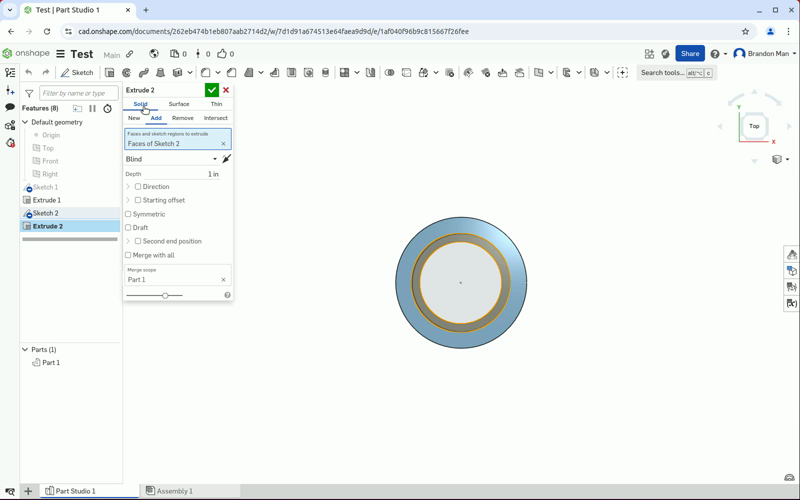
click(143, 106)
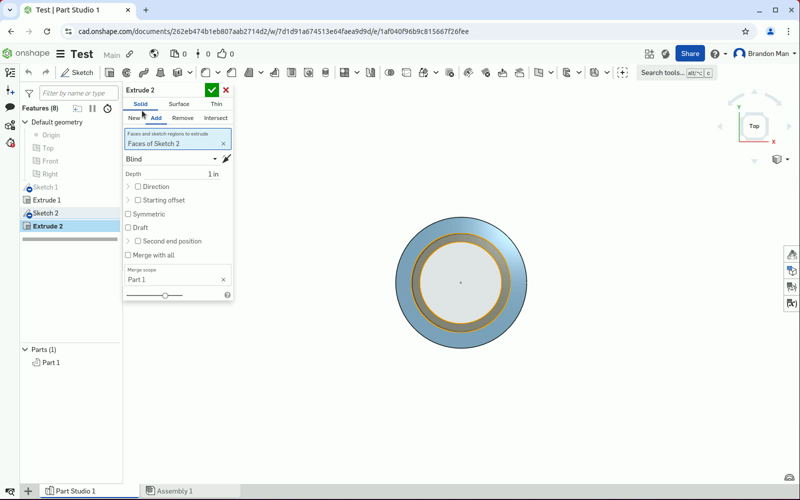
mouse_move(137, 120)
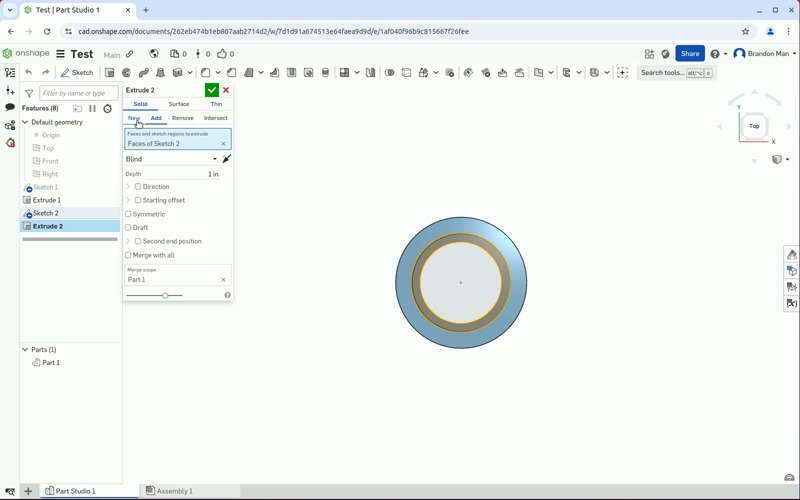
click(137, 120)
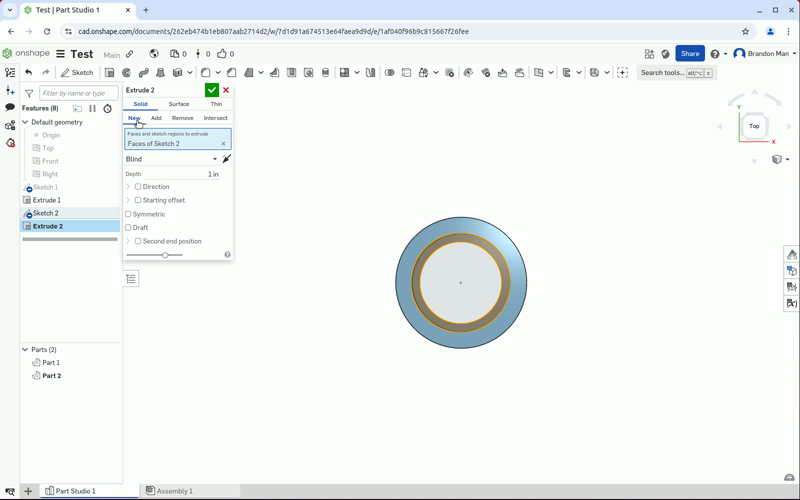
key(tab, 4)
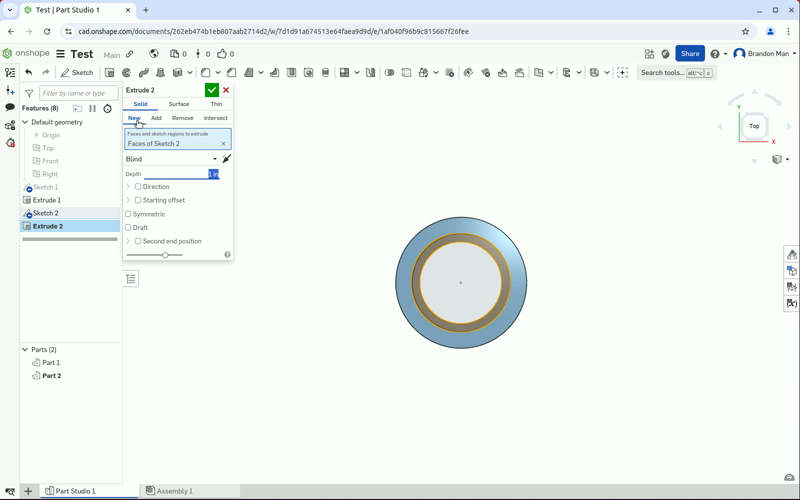
text(23.108)
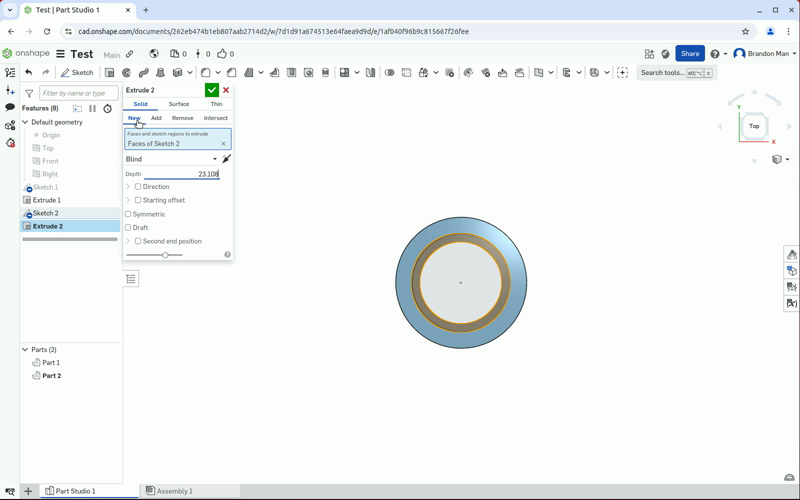
key(enter)
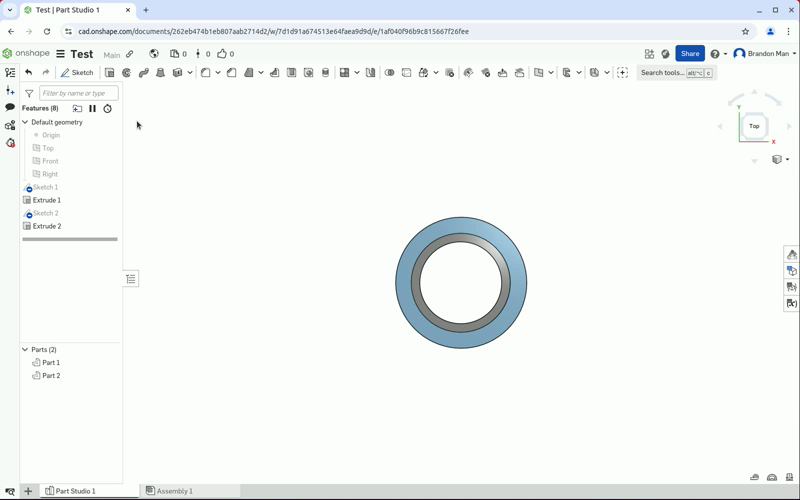
key(shift+h)
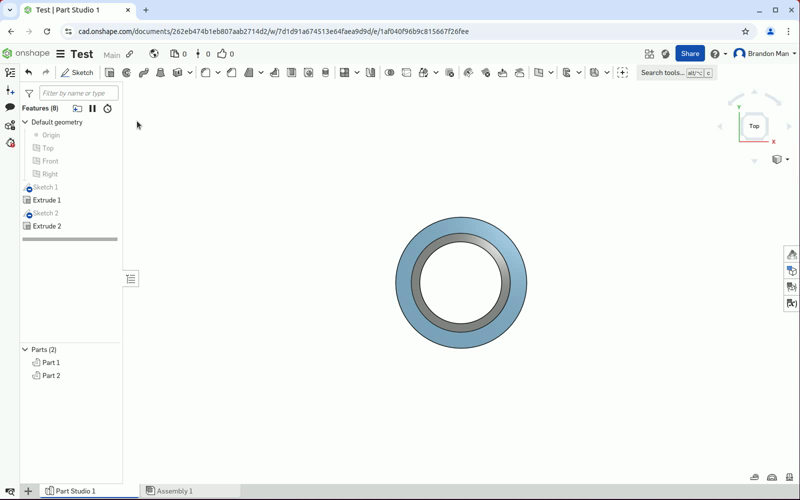
key(shift+h)
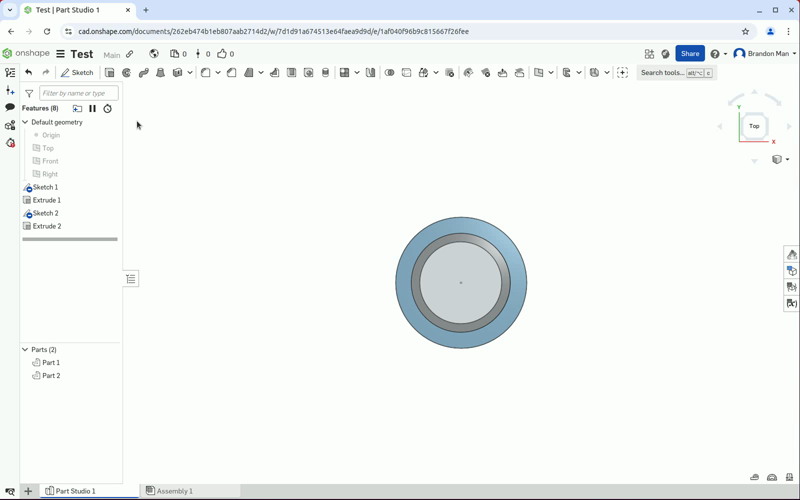
key(shift+7)
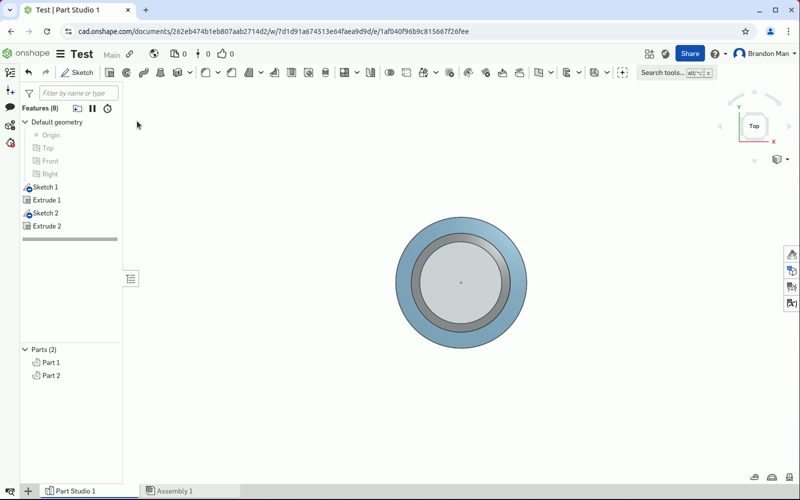
key(up, 3)
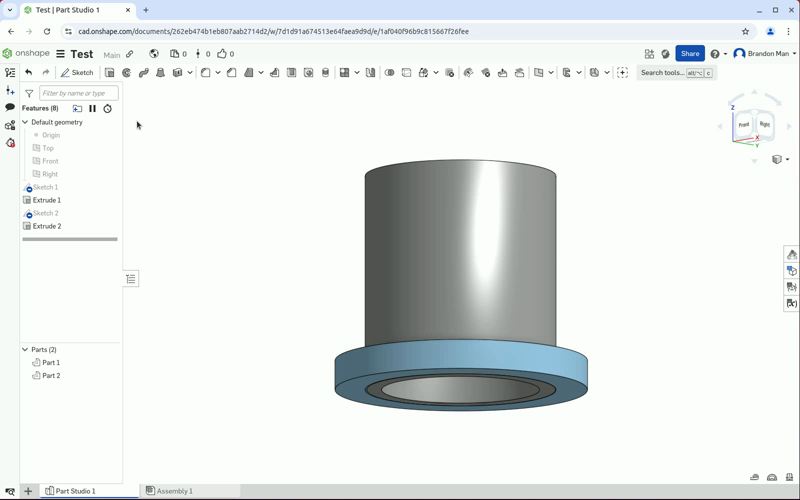
key(left, 3)
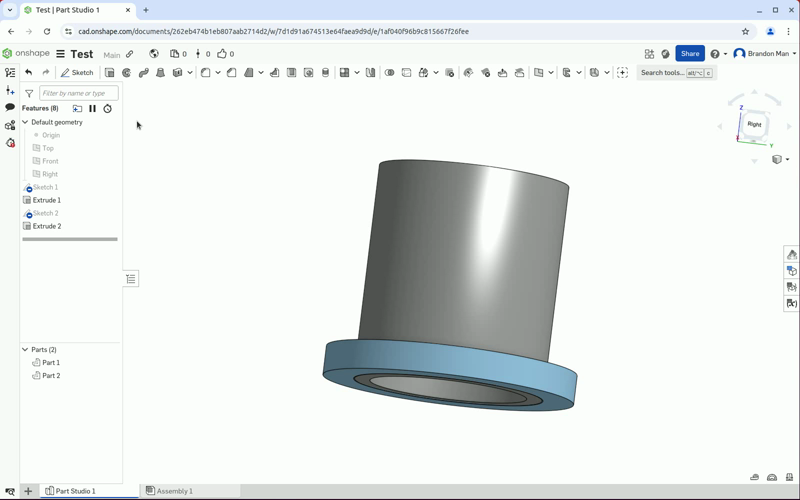
key(right, 3)
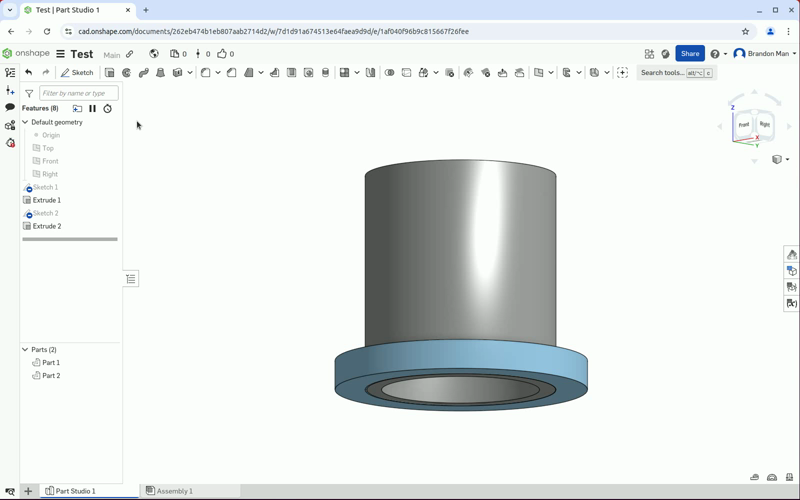
key(down, 3)
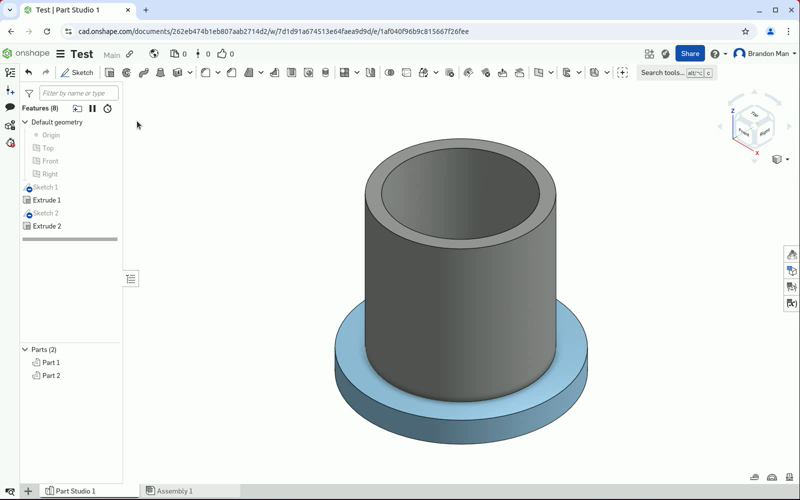
mouse_move(73, 189)
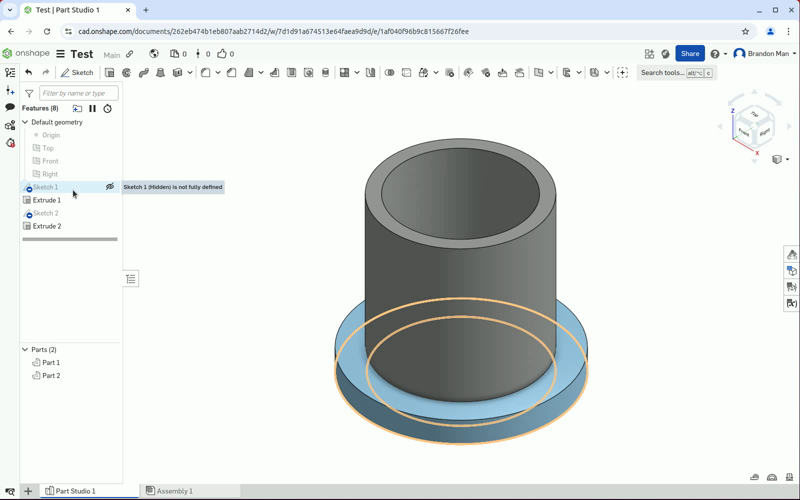
click(73, 189)